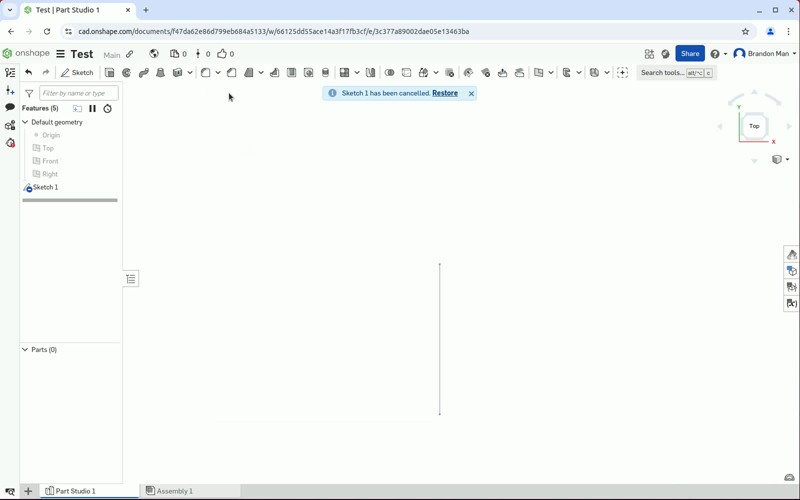
key(shift+h)
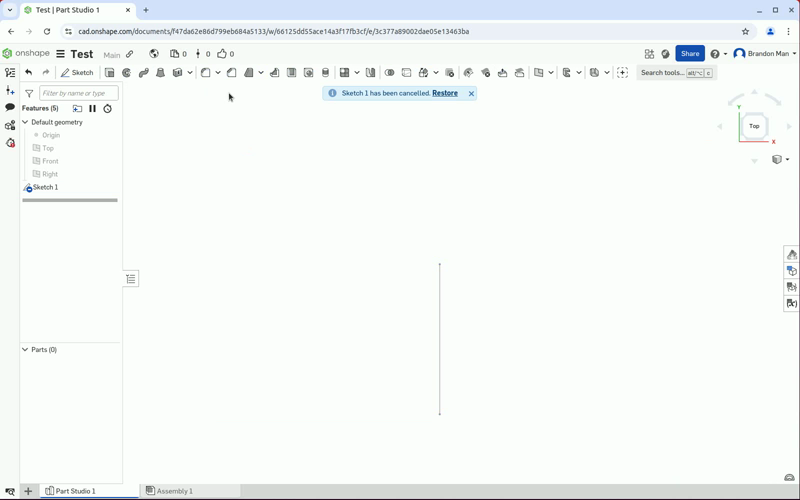
key(shift+s)
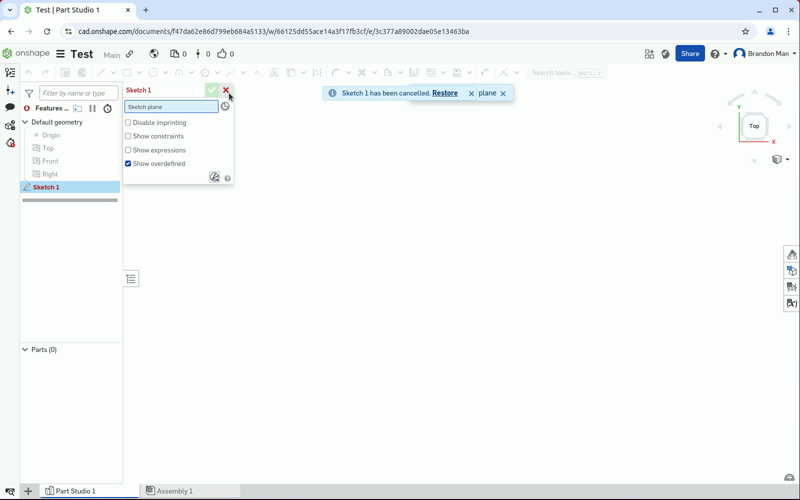
mouse_move(73, 150)
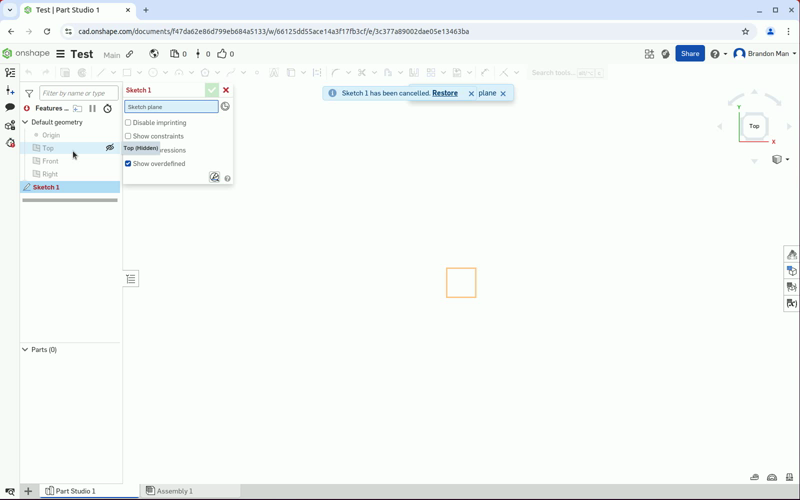
click(73, 150)
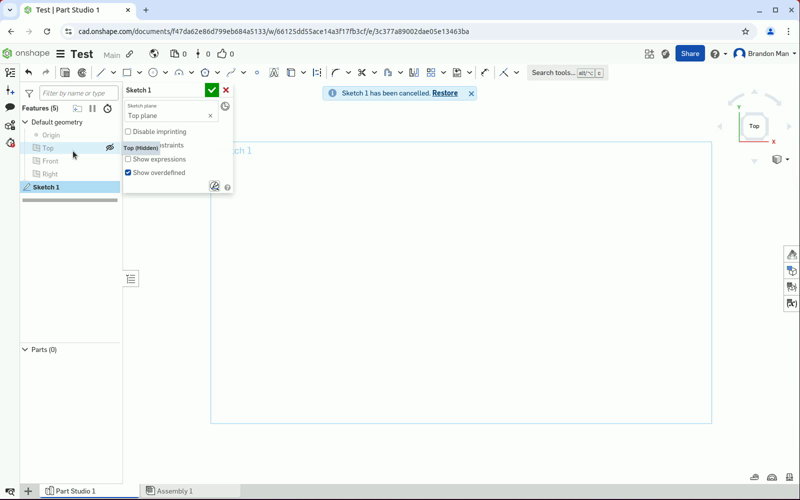
mouse_move(73, 352)
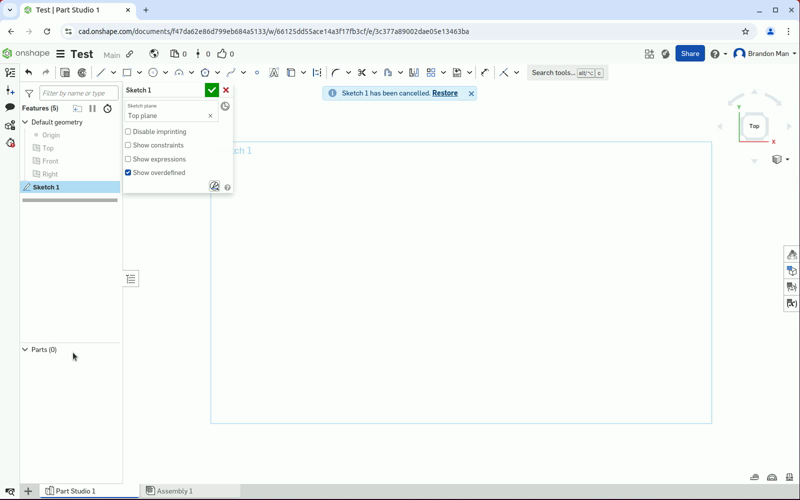
key(y)
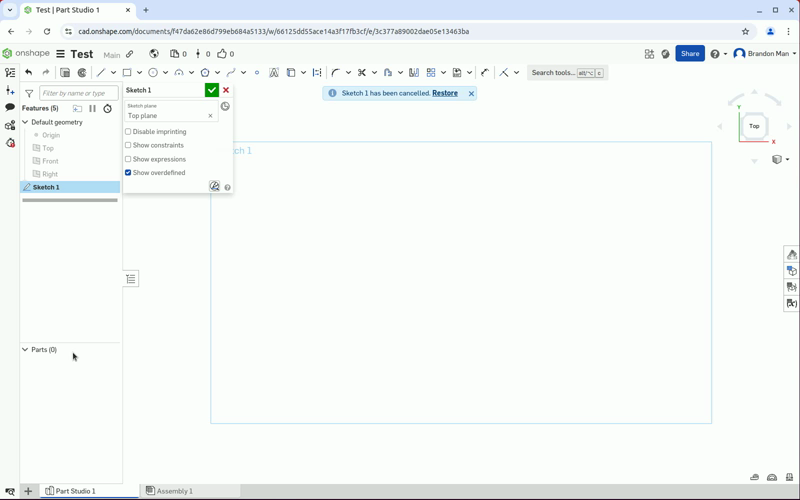
key(c)
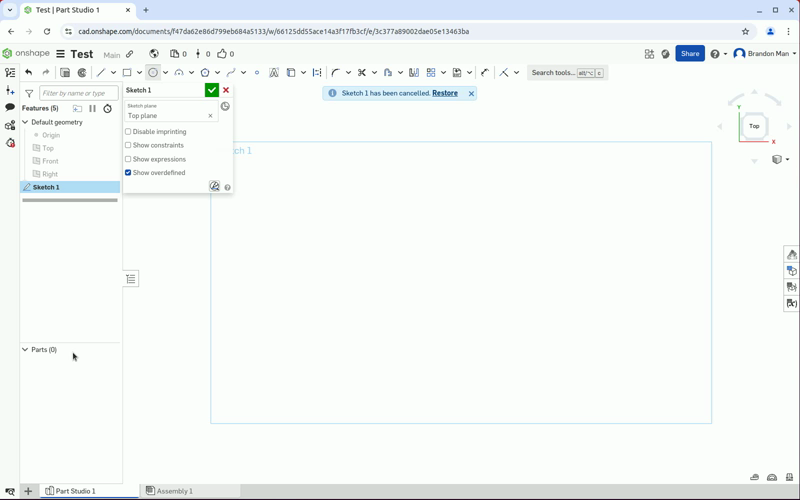
key_down(shift)
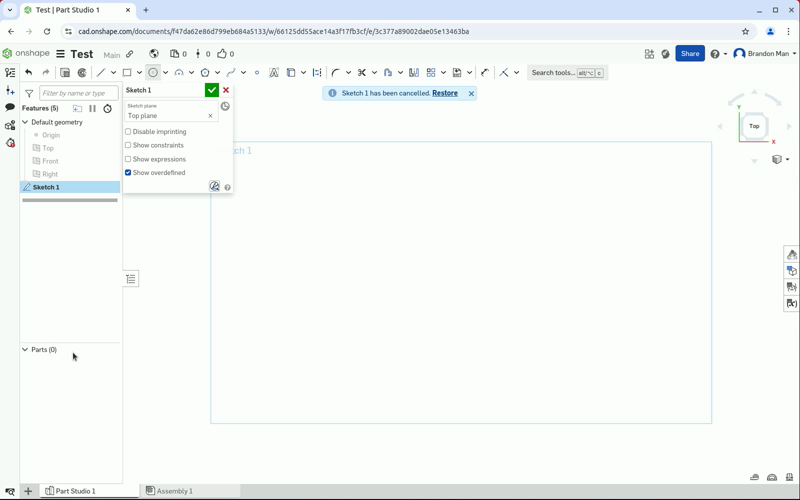
mouse_move(395, 209)
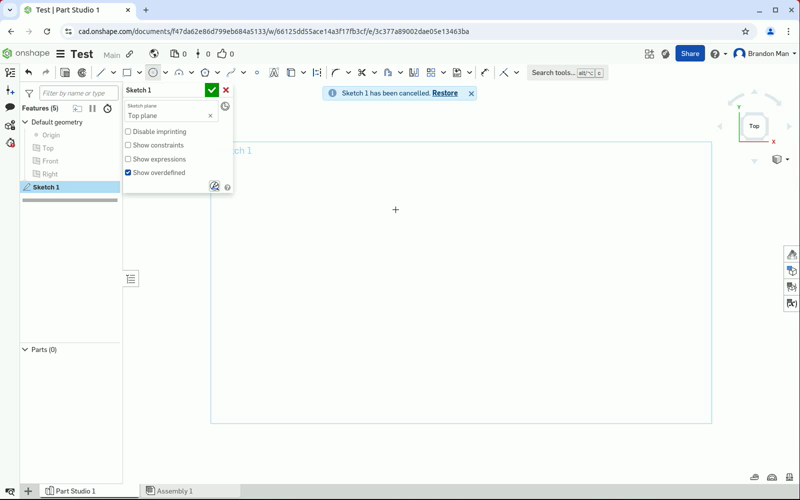
click(395, 209)
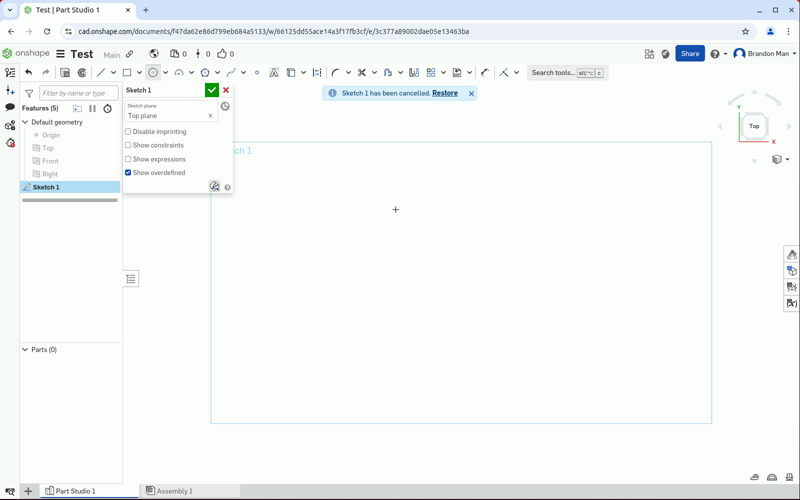
key_up(shift)
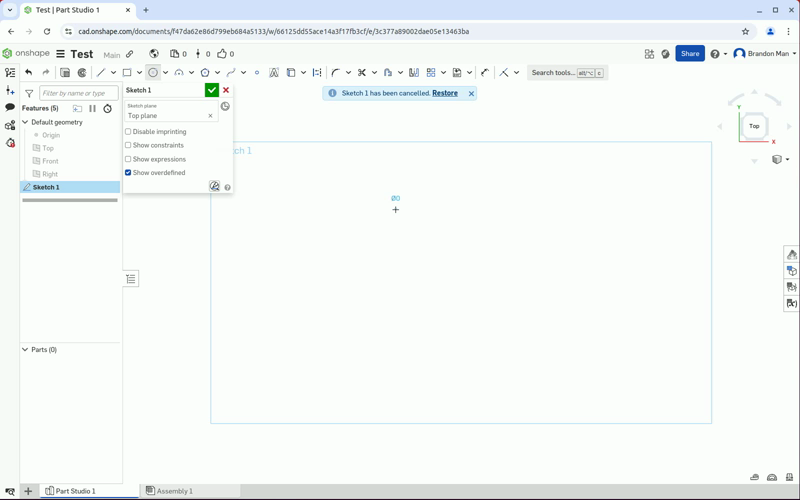
mouse_move(434, 209)
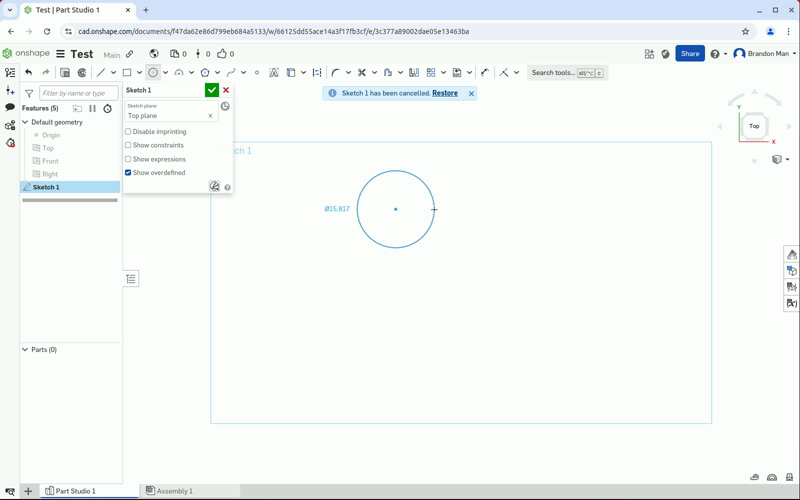
click(434, 209)
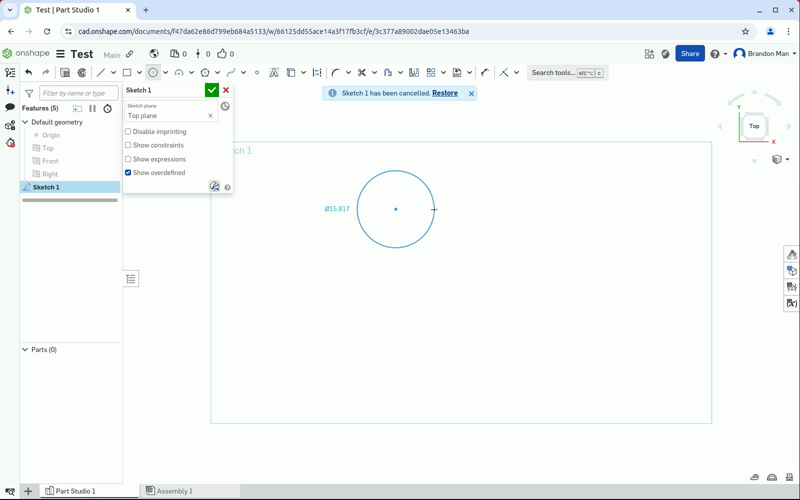
key(esc)
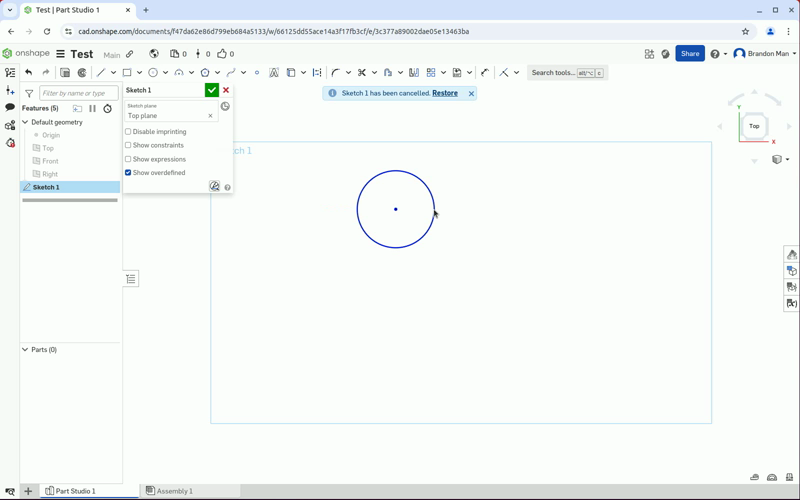
mouse_move(415, 217)
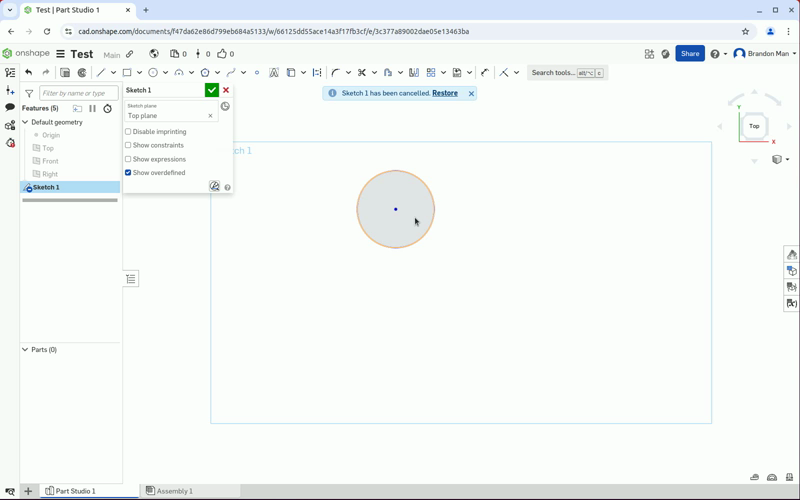
click(415, 217)
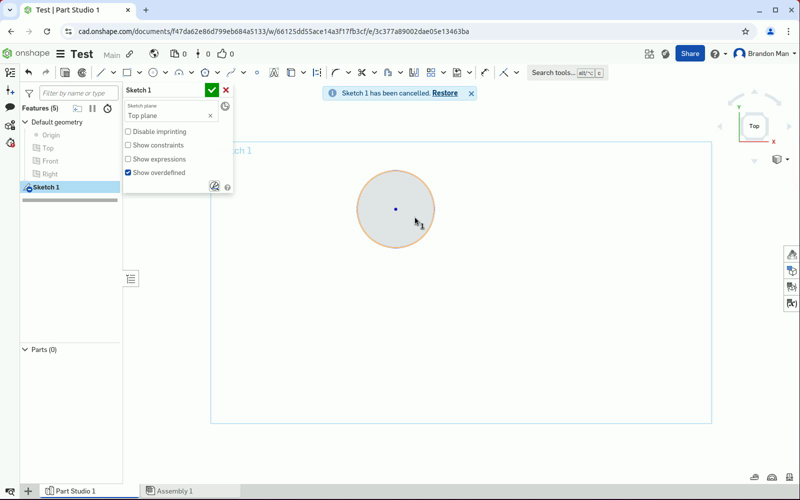
mouse_move(73, 352)
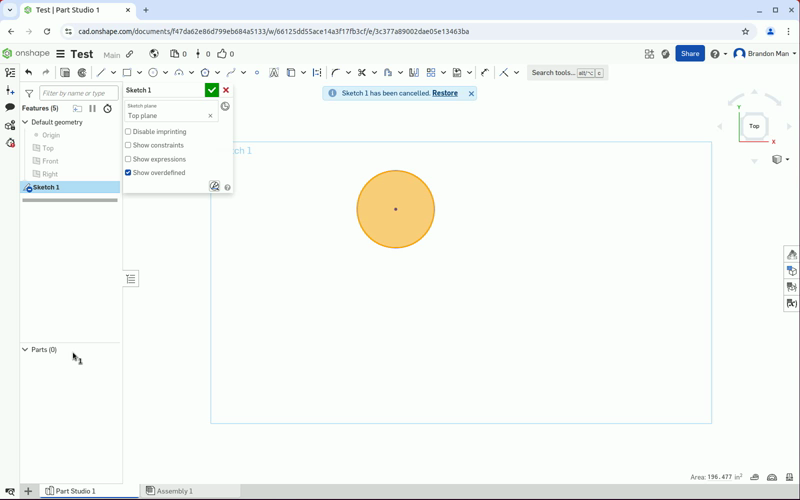
key(shift+y)
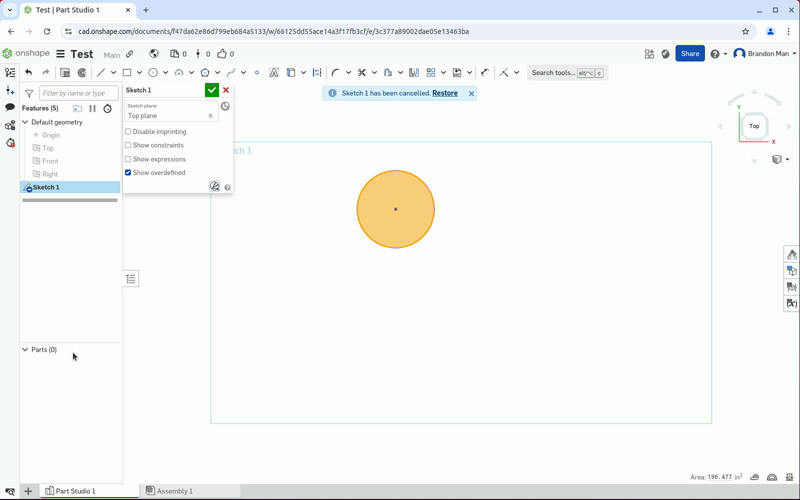
key(shift+e)
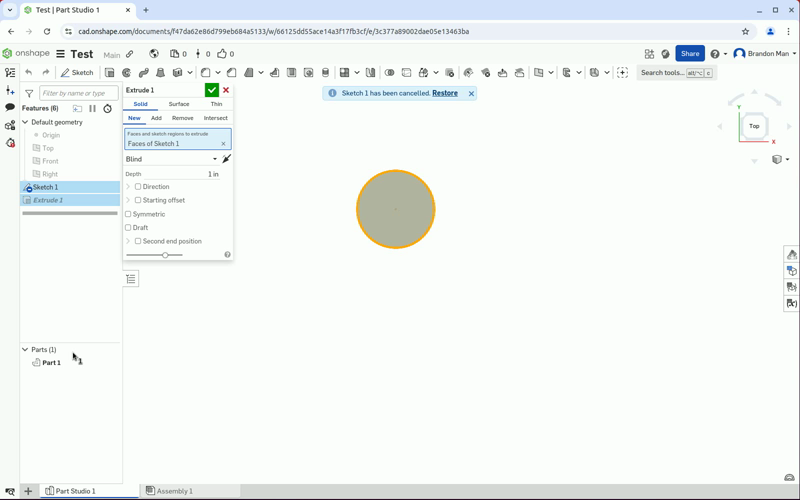
mouse_move(143, 106)
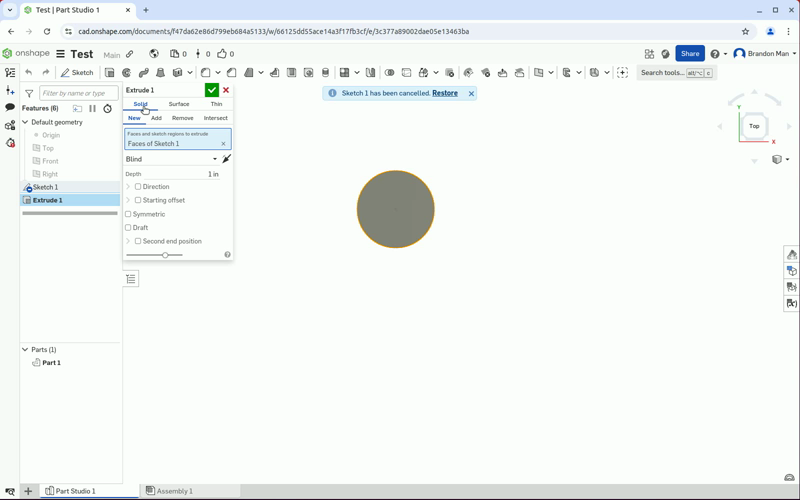
click(143, 106)
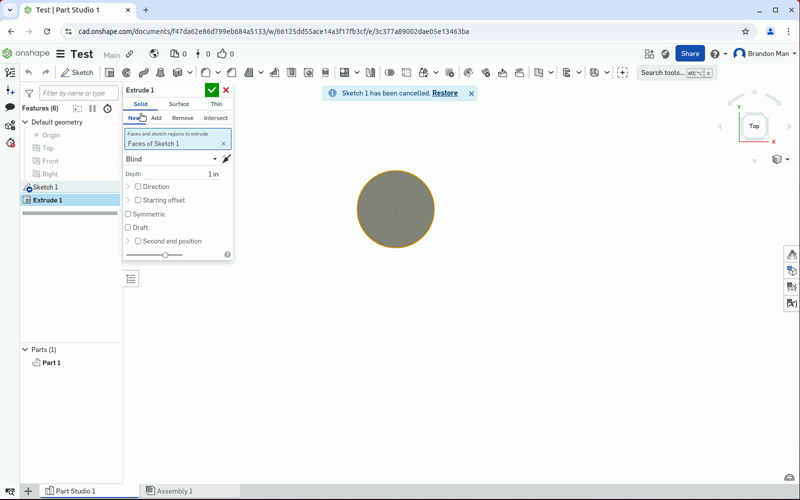
mouse_move(137, 120)
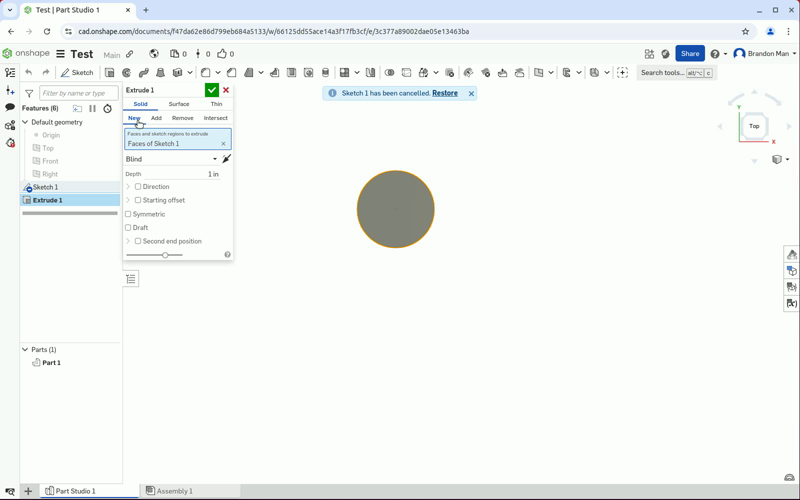
click(137, 120)
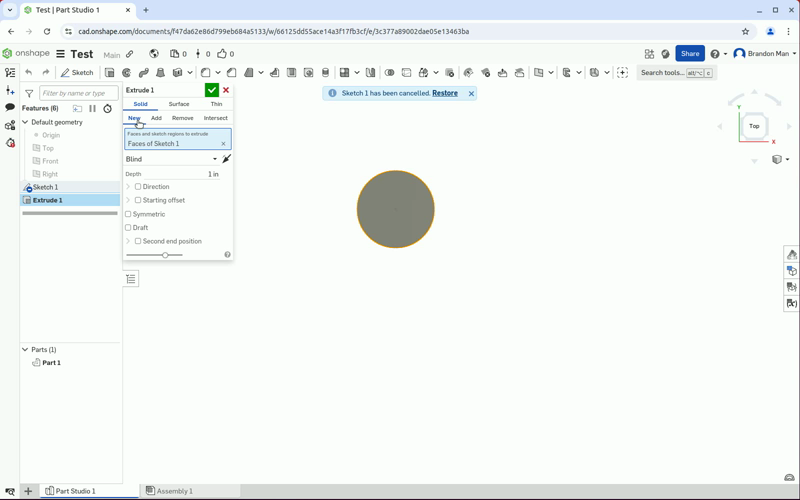
key(tab, 4)
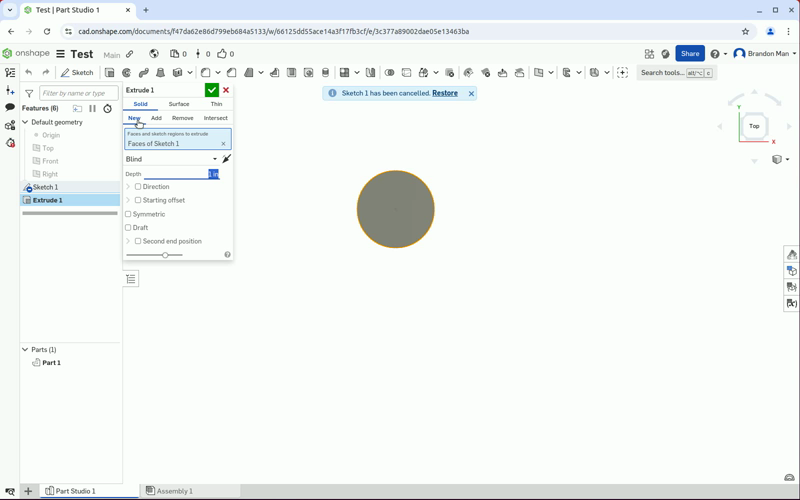
text(15.887)
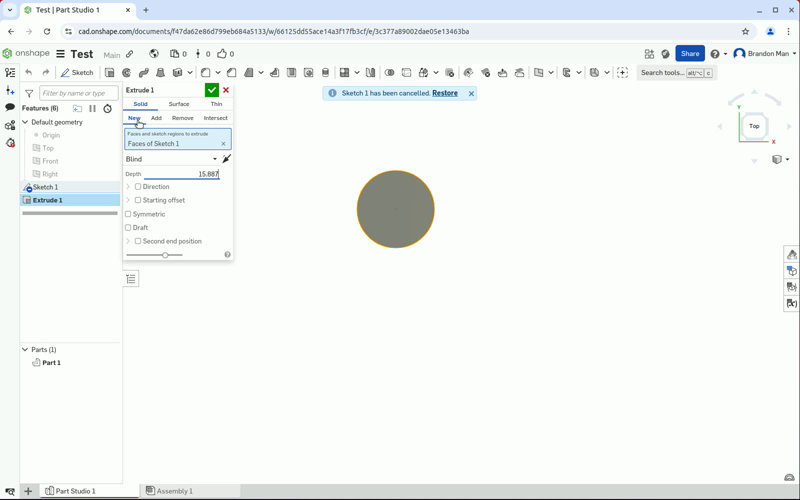
key(enter)
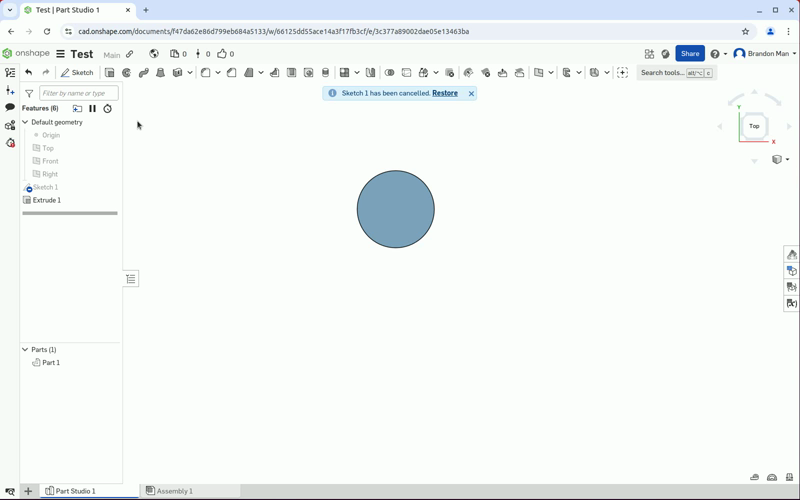
key(shift+h)
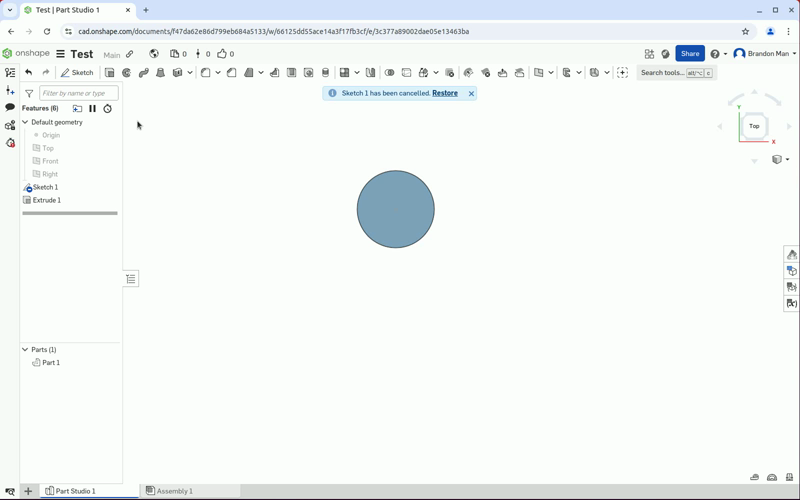
key(shift+h)
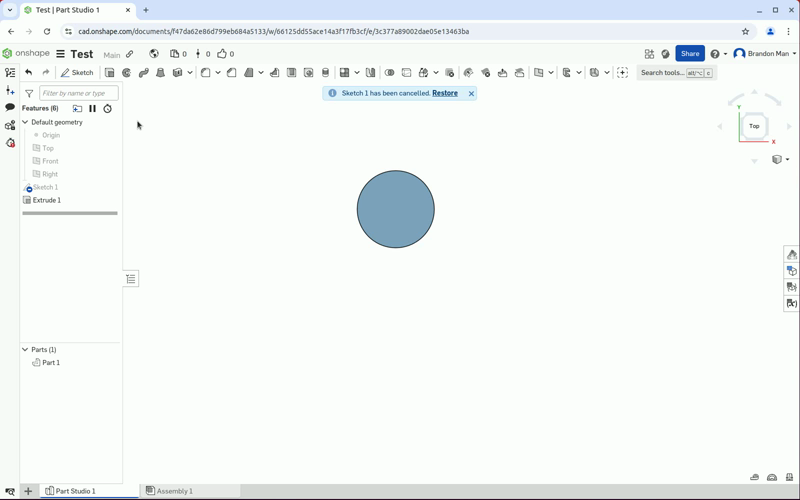
mouse_move(73, 189)
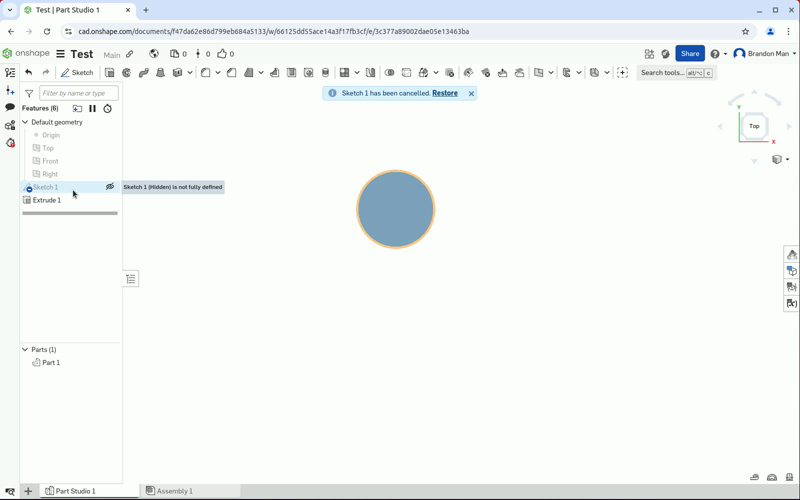
click(73, 189)
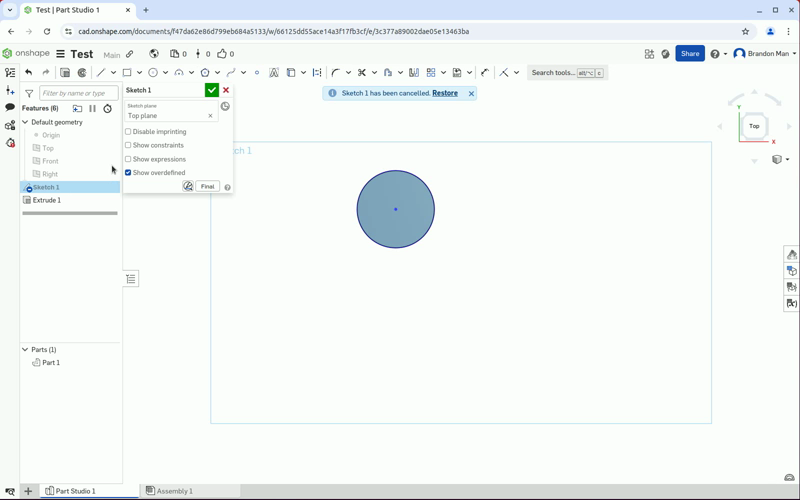
mouse_move(229, 92)
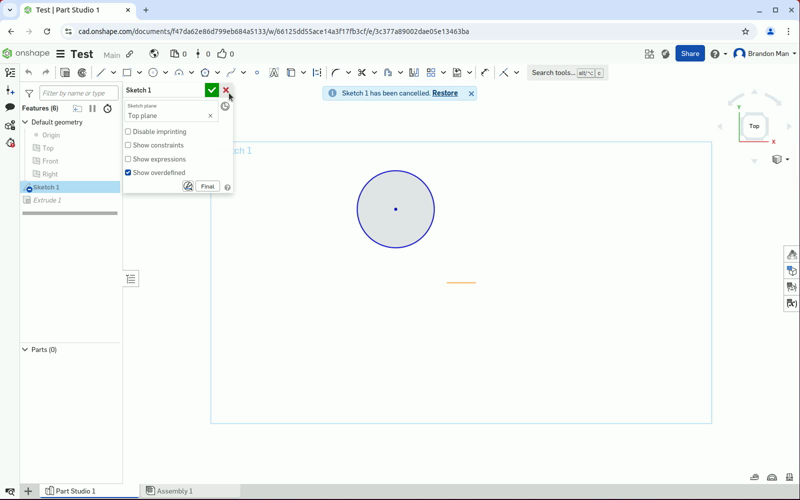
click(229, 92)
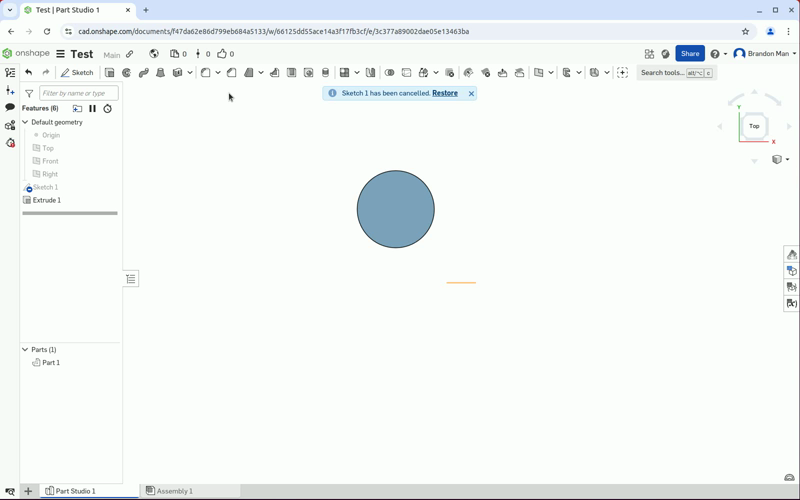
mouse_move(541, 75)
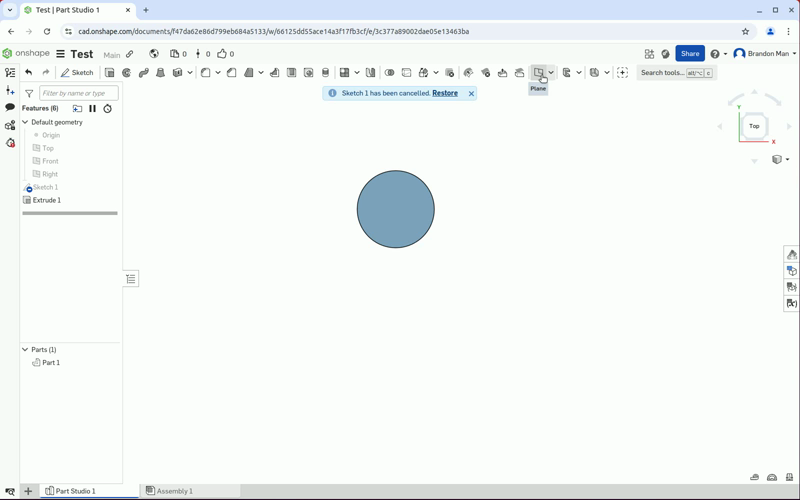
click(541, 75)
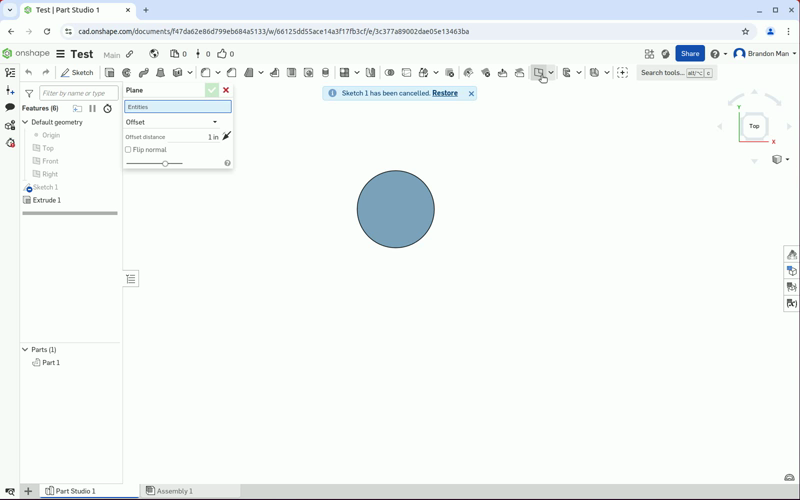
mouse_move(73, 150)
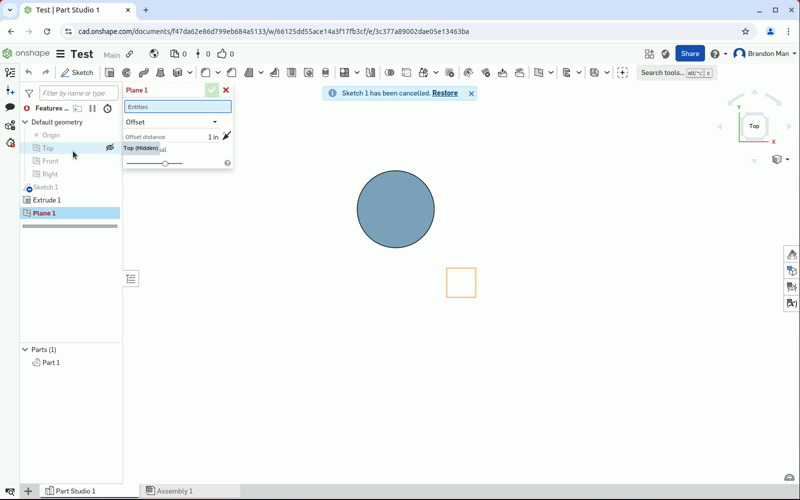
click(73, 150)
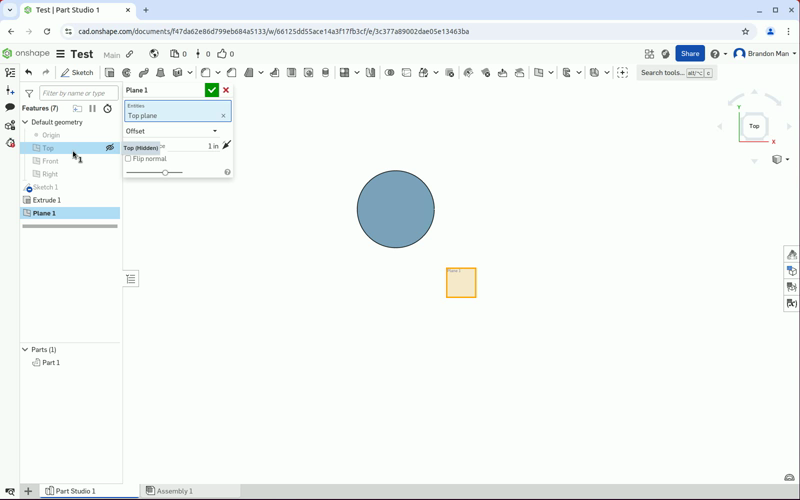
key(tab, 2)
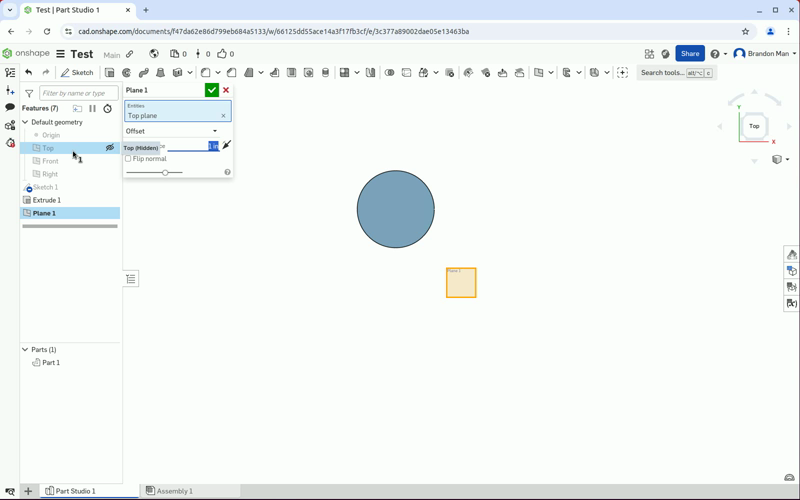
text(15.898)
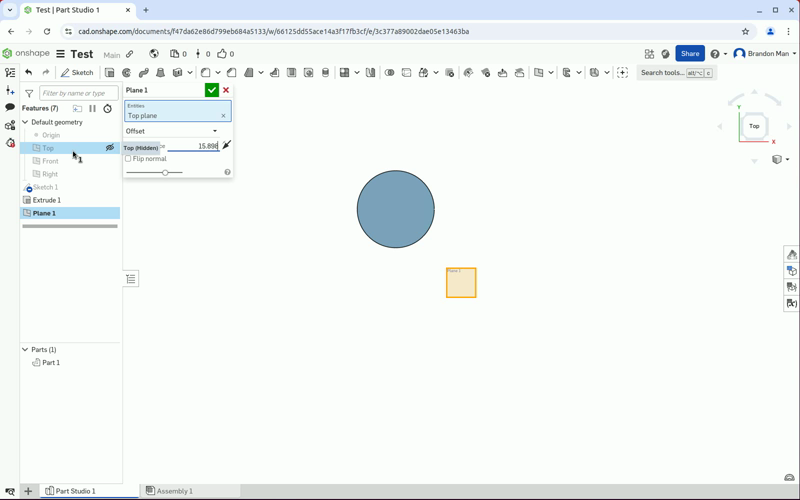
key(enter, 2)
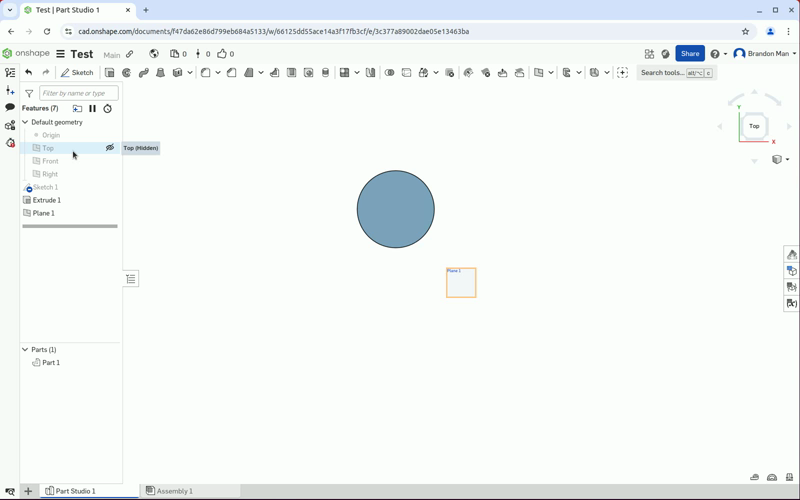
key(shift+s)
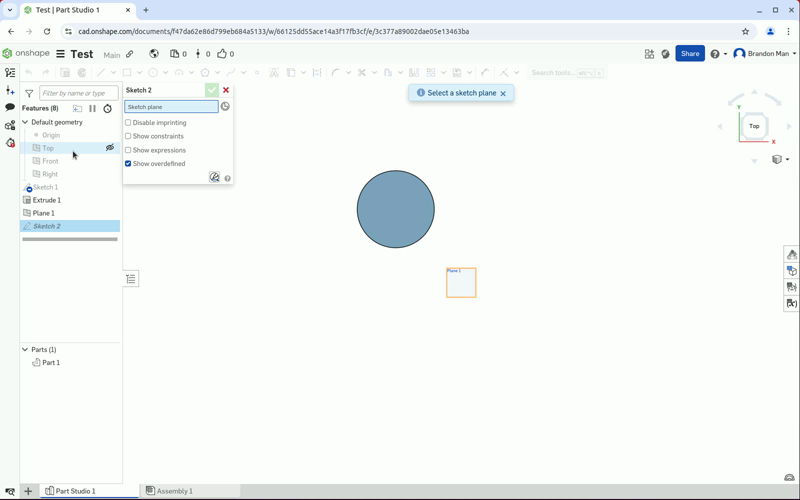
mouse_move(73, 215)
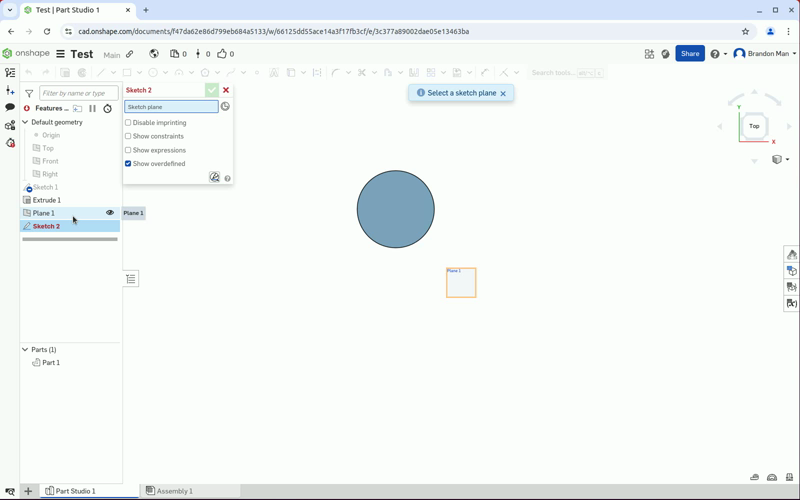
click(73, 215)
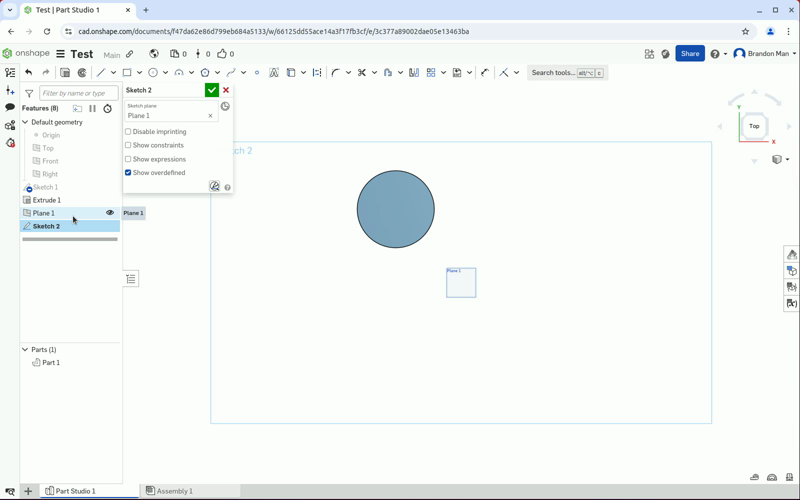
mouse_move(73, 352)
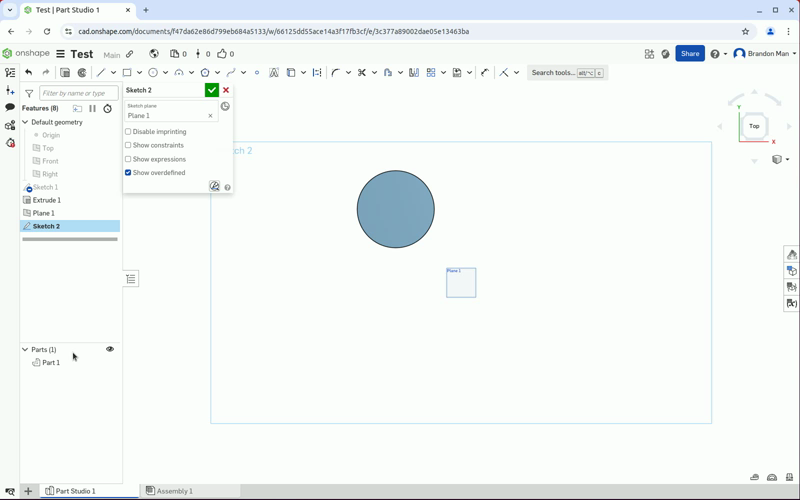
key(y)
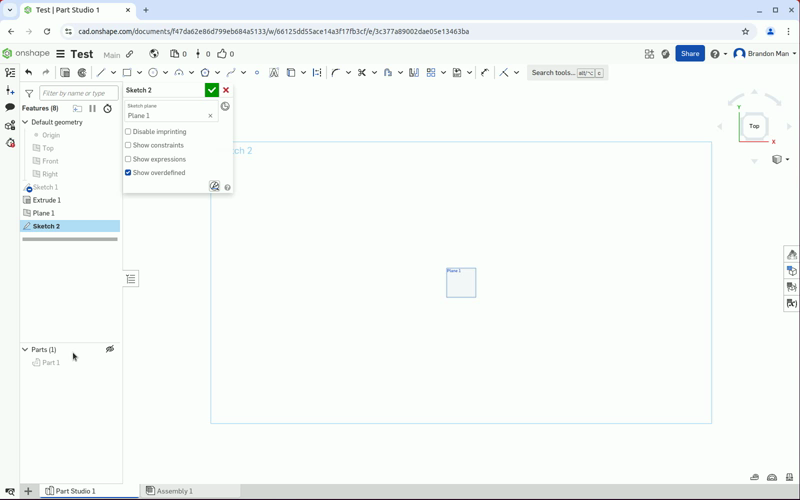
key(c)
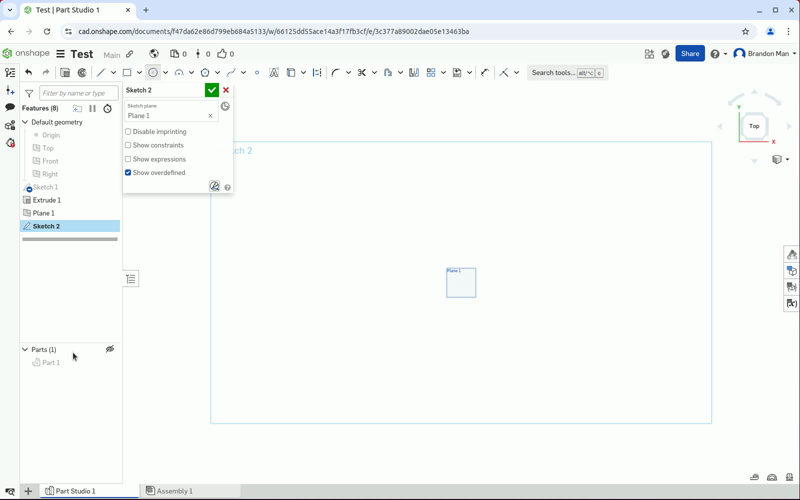
key_down(shift)
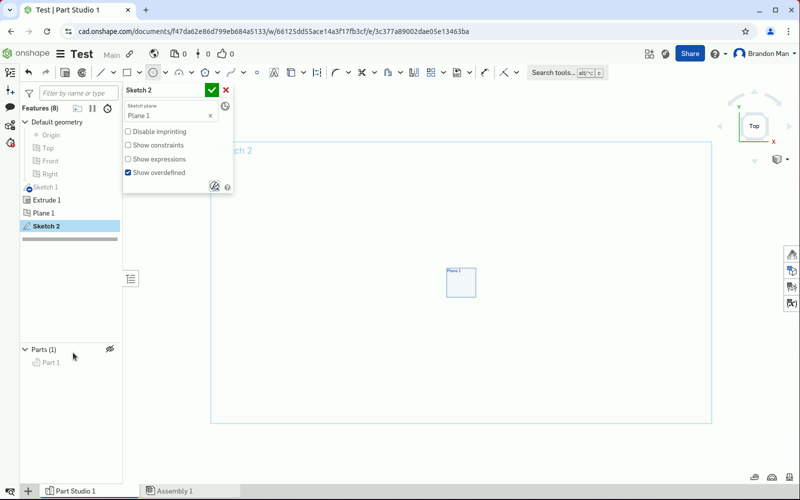
mouse_move(395, 209)
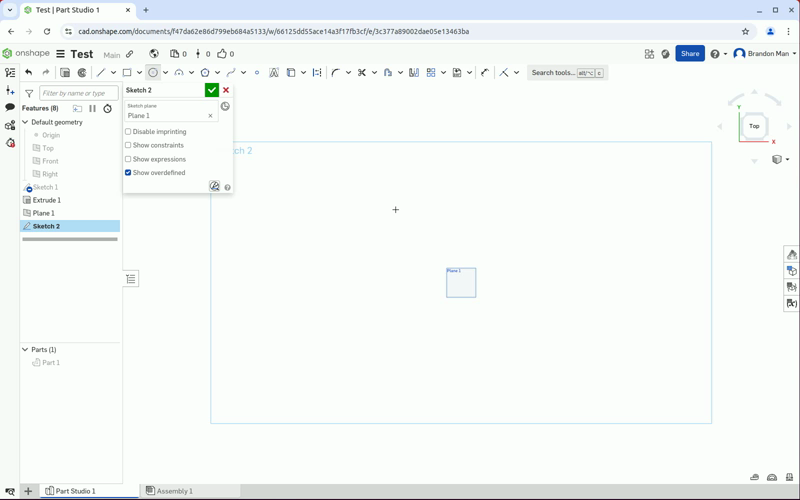
click(395, 209)
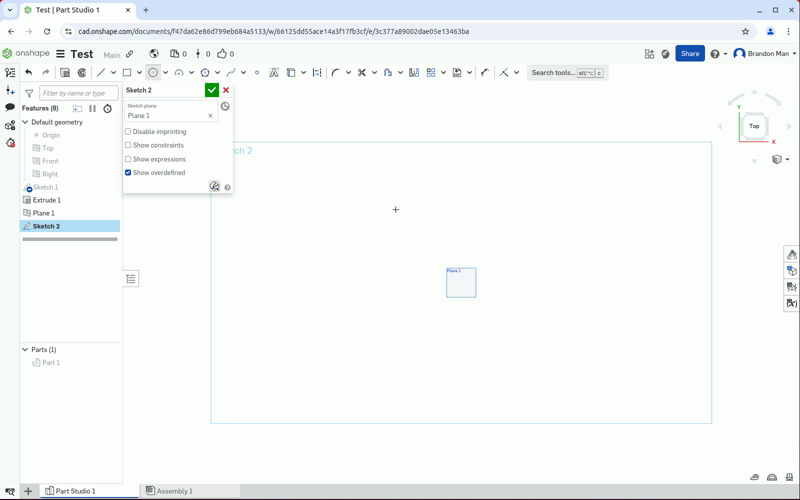
key_up(shift)
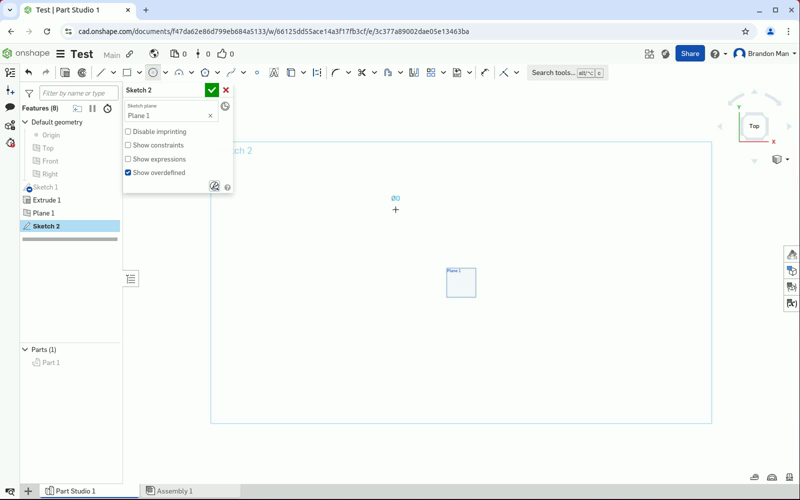
mouse_move(425, 209)
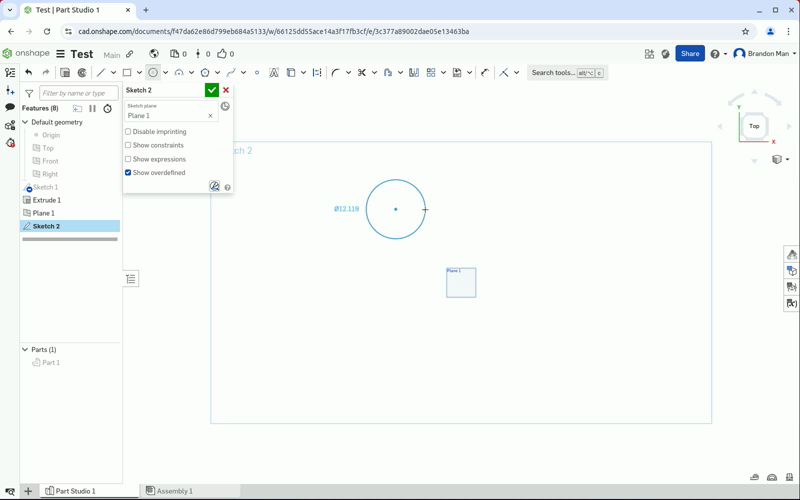
click(425, 209)
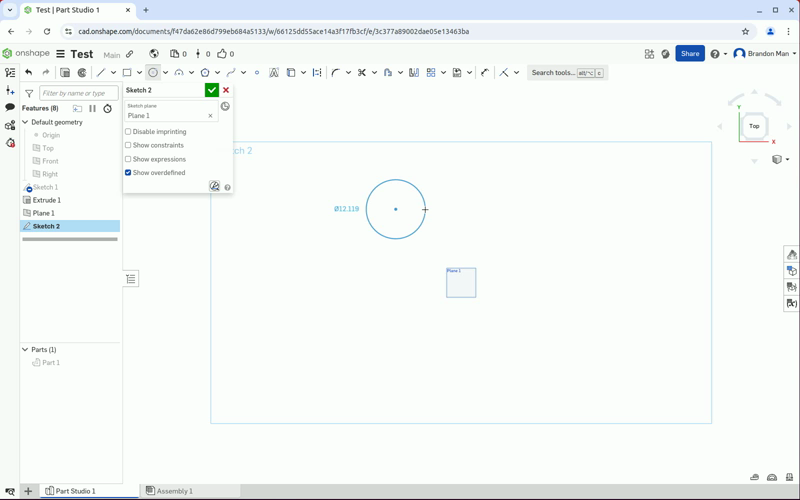
key(esc)
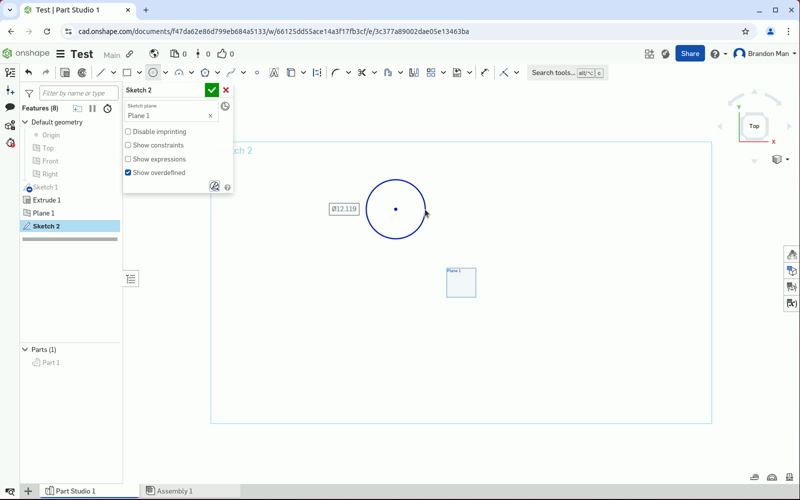
mouse_move(376, 207)
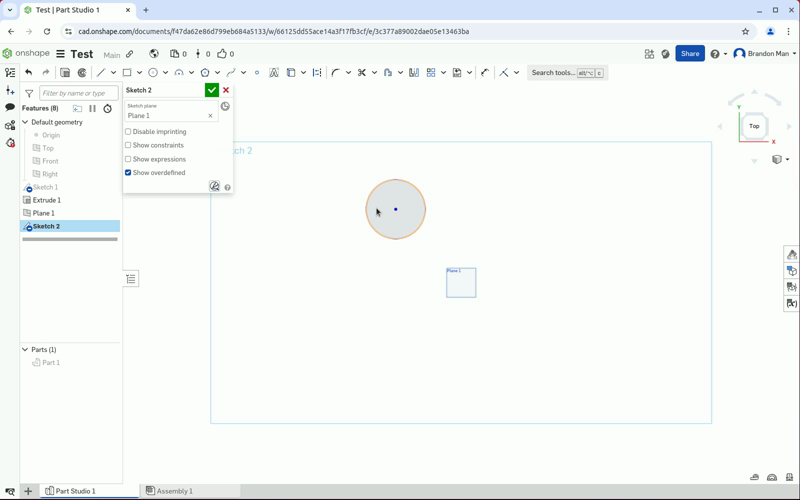
click(376, 207)
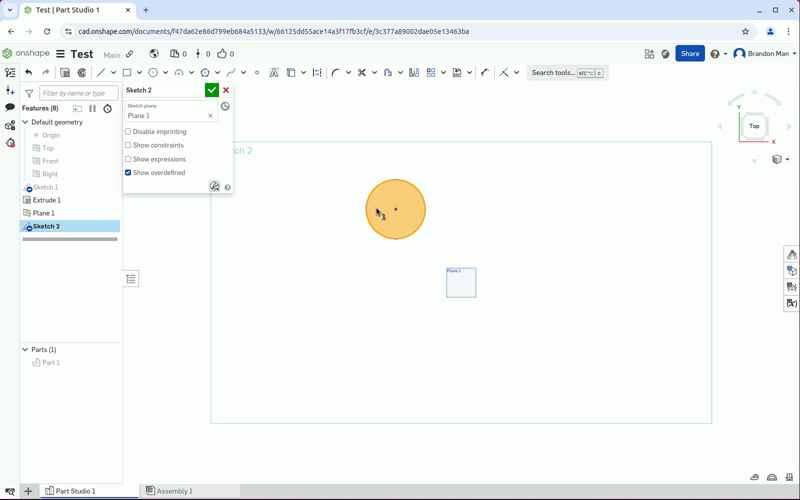
mouse_move(73, 352)
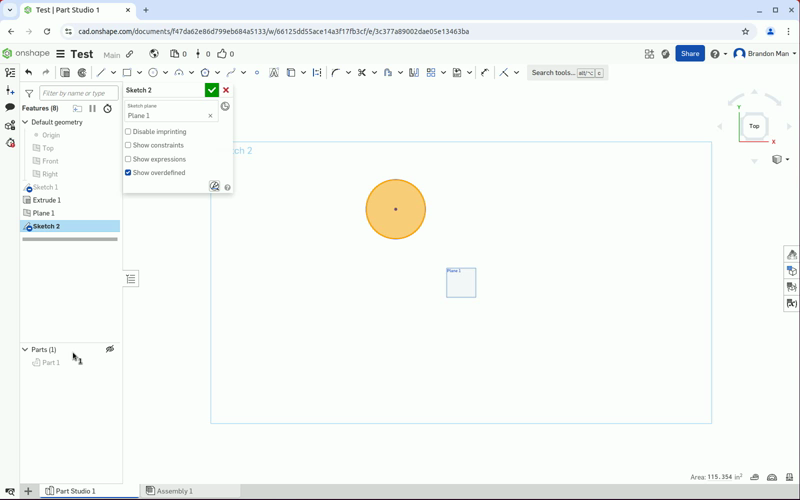
key(shift+y)
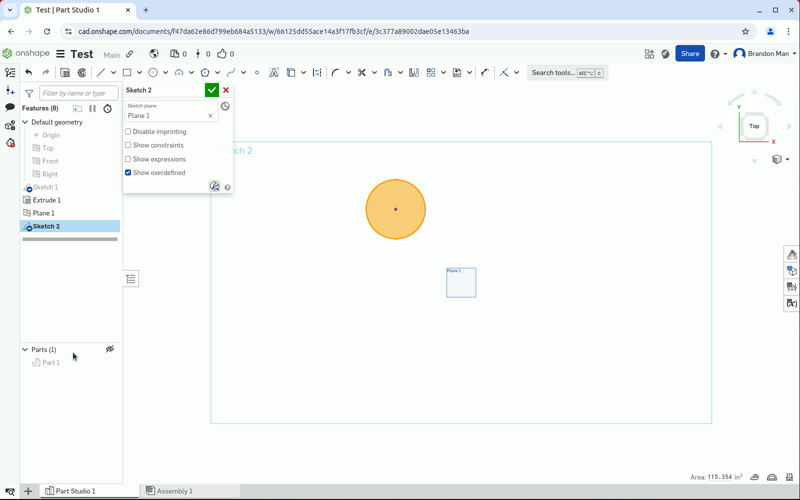
key(shift+e)
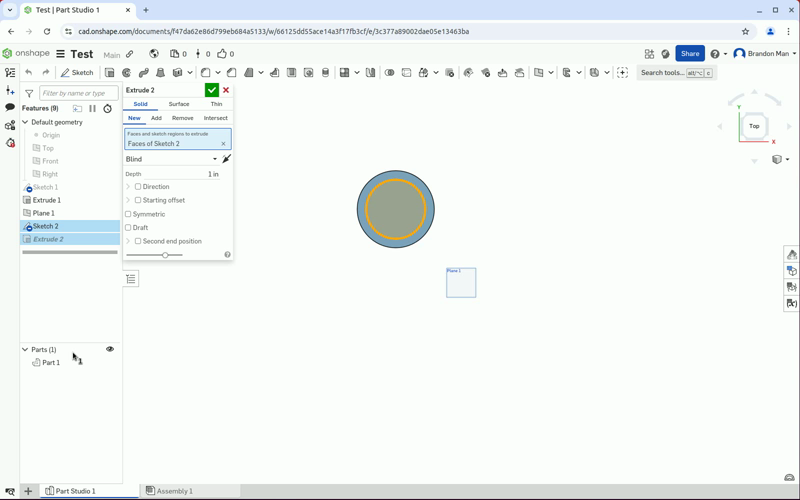
mouse_move(143, 106)
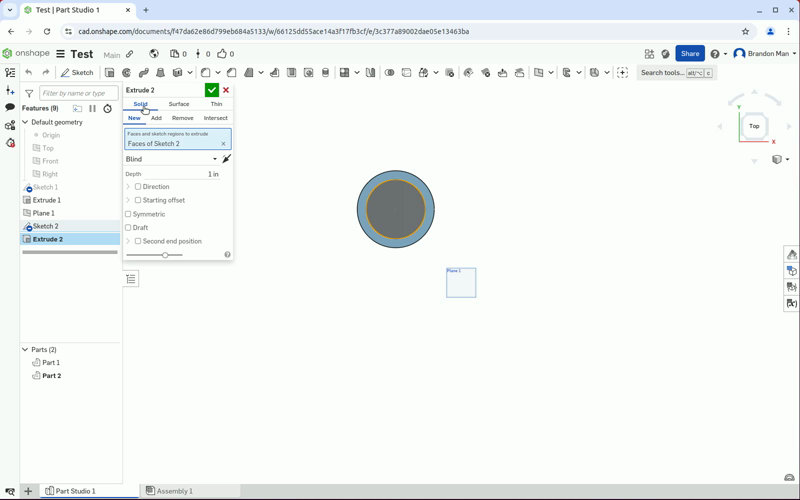
click(143, 106)
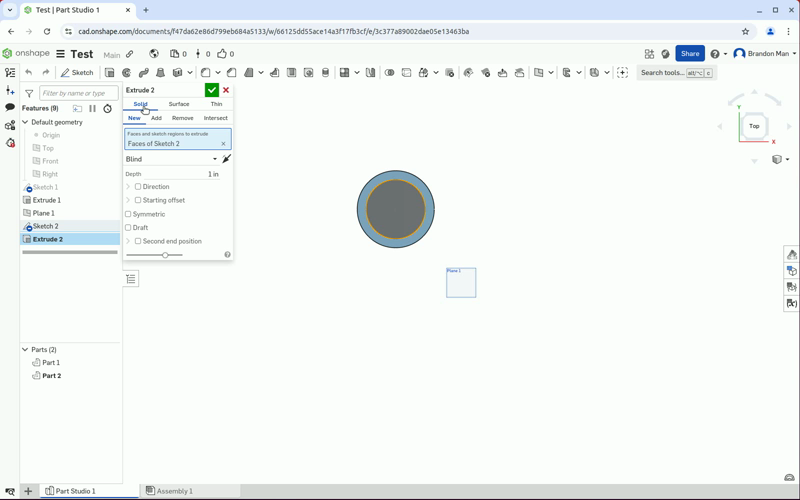
mouse_move(186, 120)
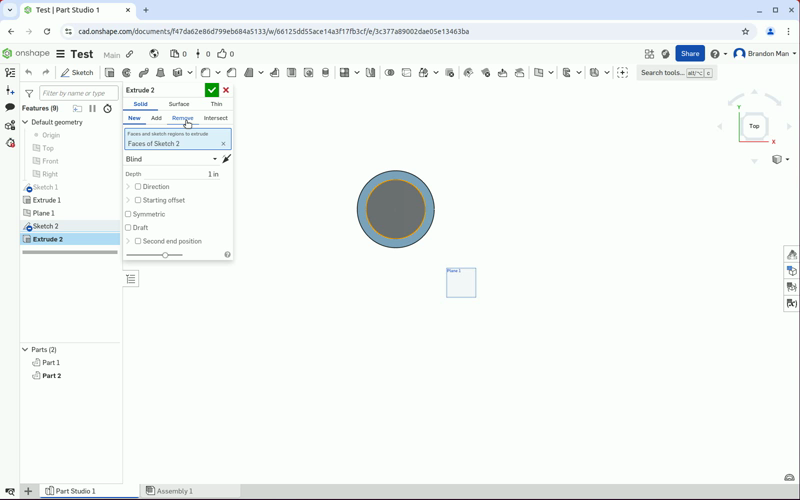
click(186, 120)
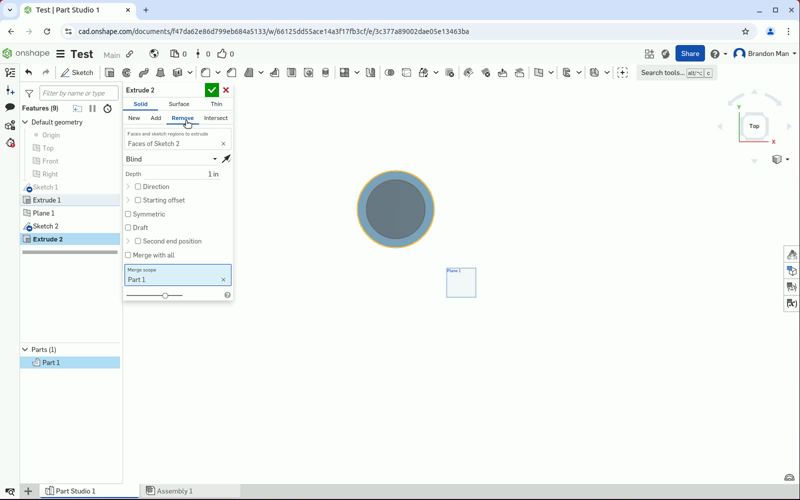
key(tab, 4)
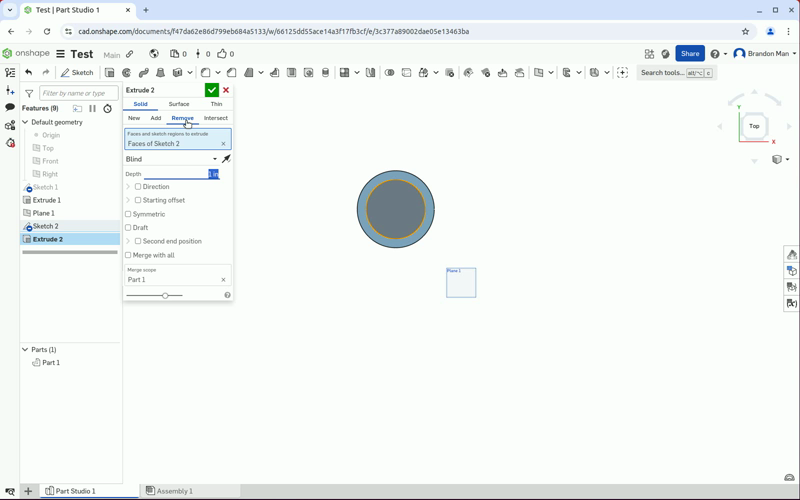
text(12.758)
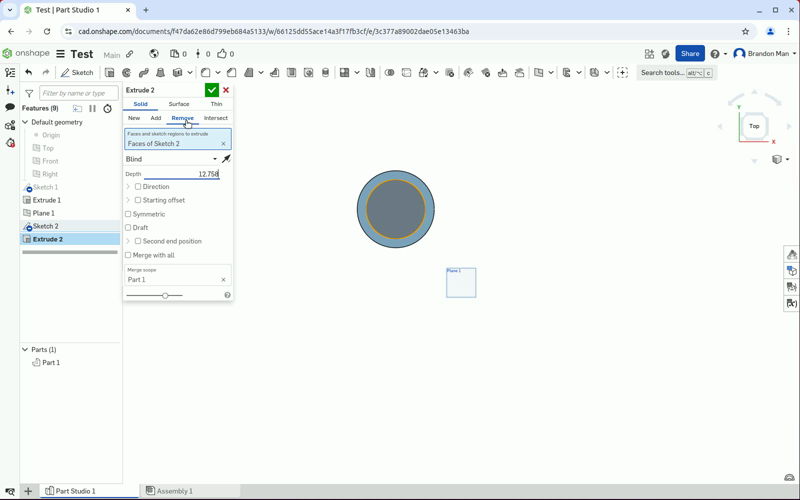
key(tab, 6)
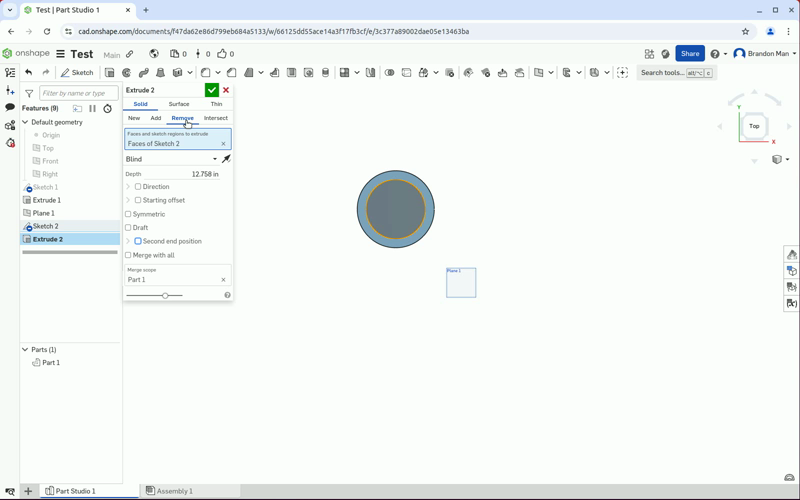
key(space)
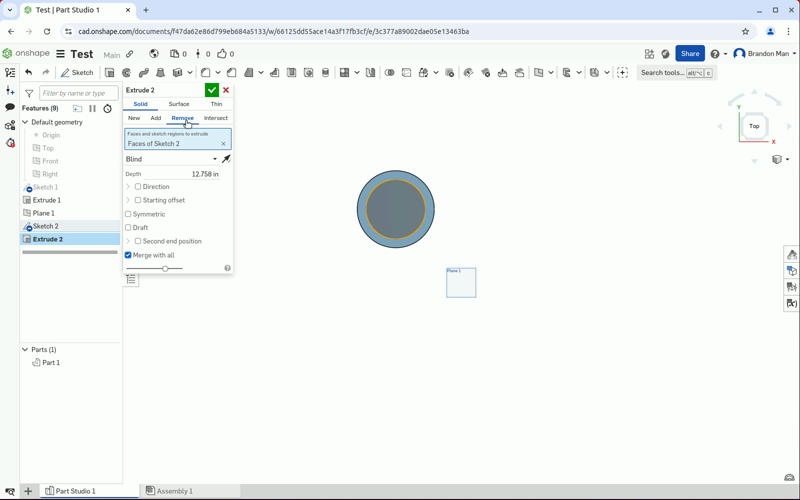
key(enter)
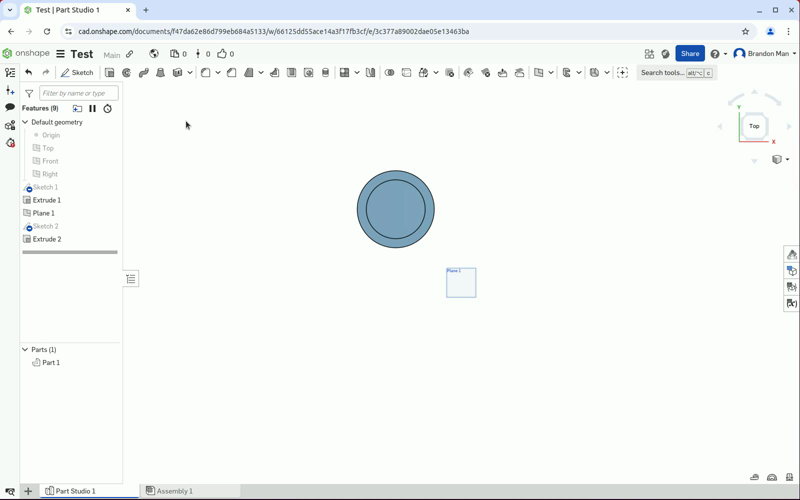
key(shift+h)
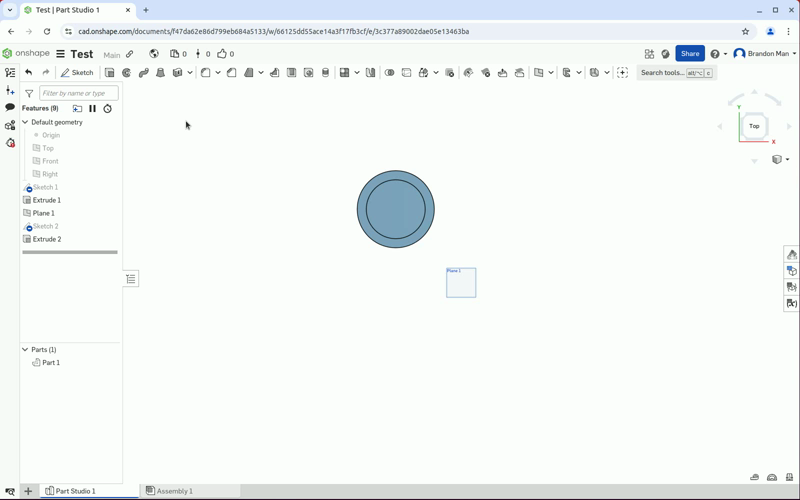
key(shift+h)
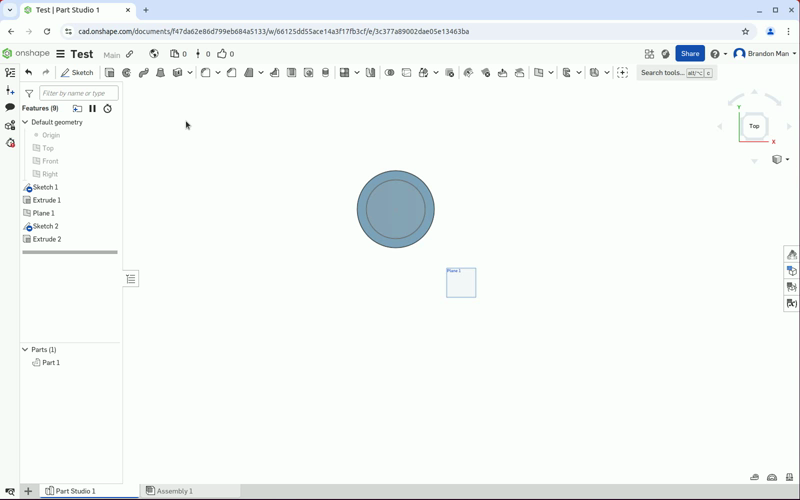
key(shift+7)
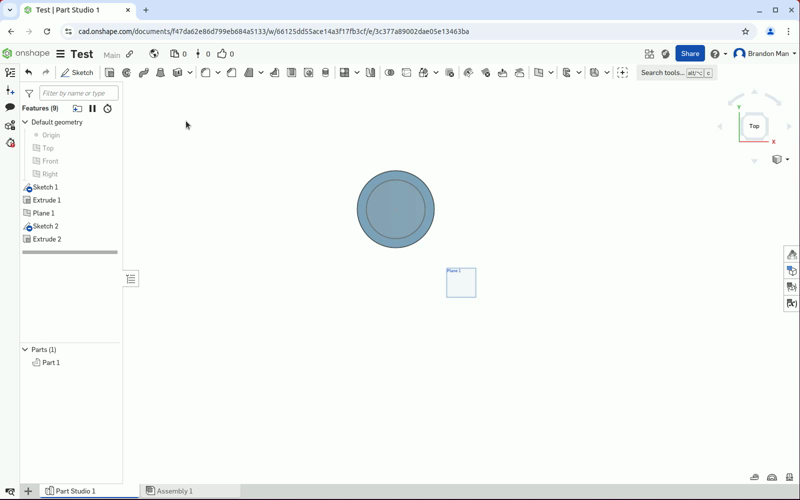
key(up, 3)
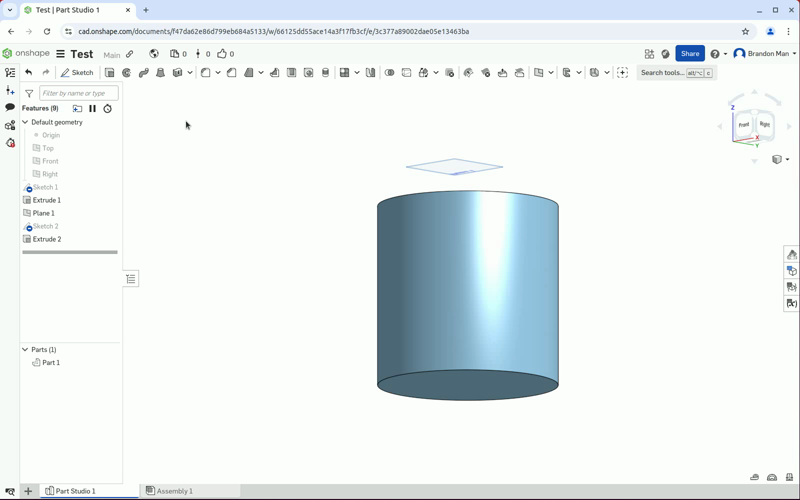
key(left, 3)
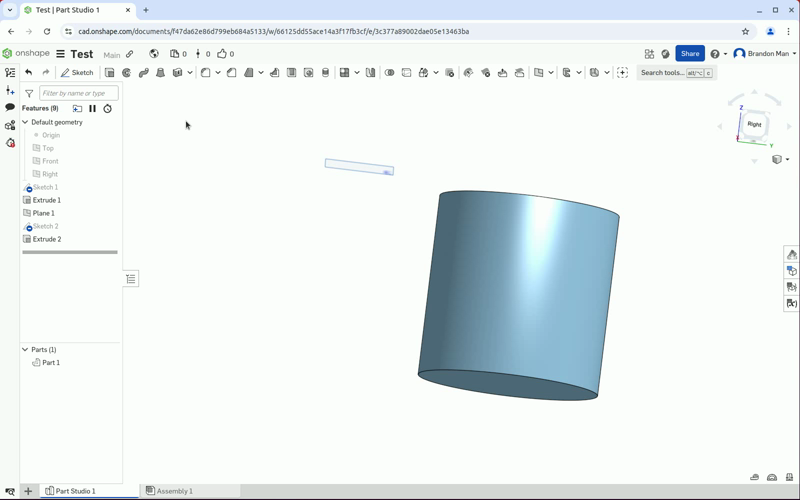
key(right, 3)
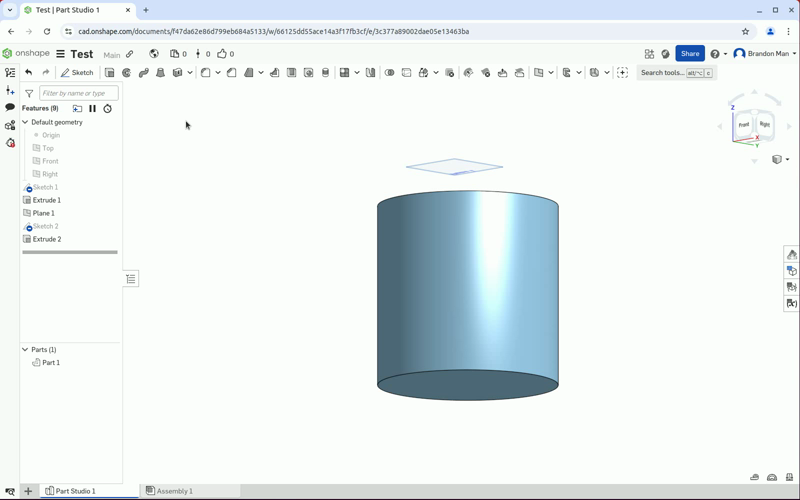
key(down, 3)
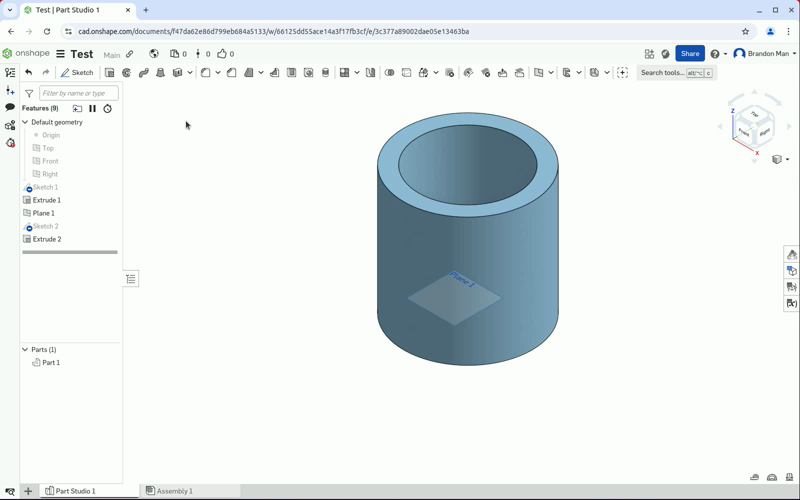
mouse_move(73, 189)
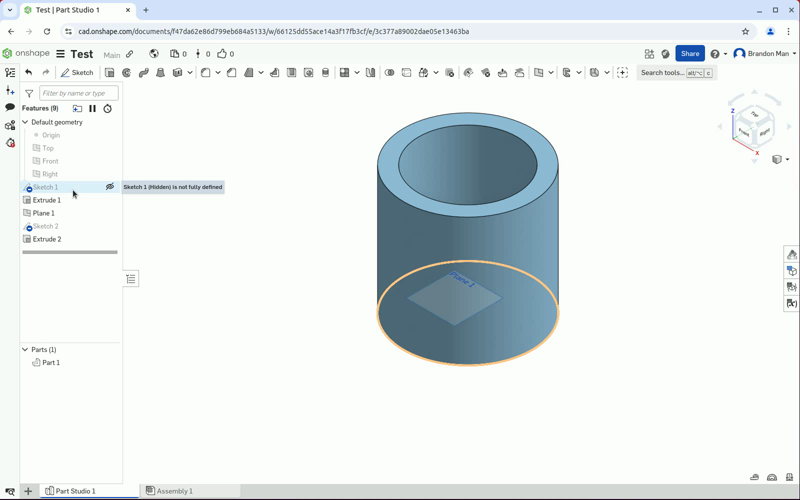
click(73, 189)